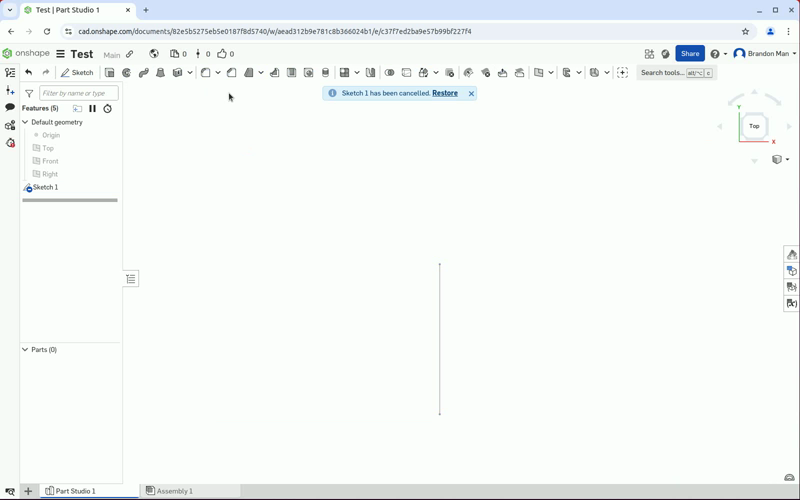
key(shift+h)
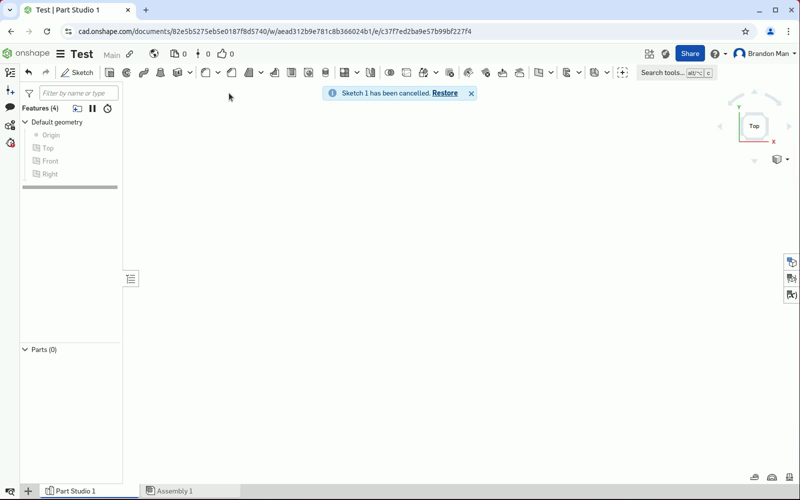
mouse_move(73, 352)
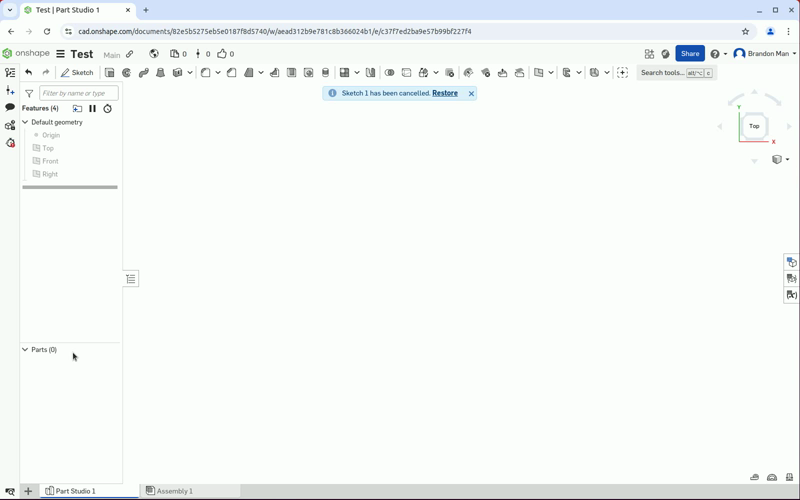
key(y)
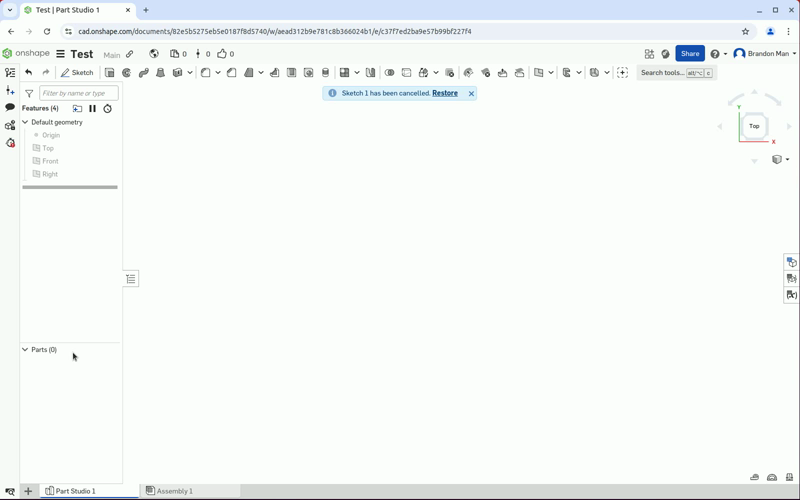
key(shift+p)
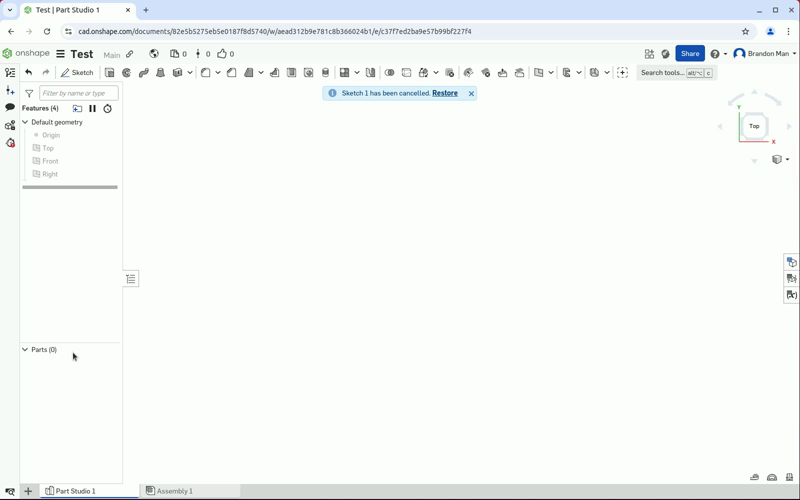
key(space)
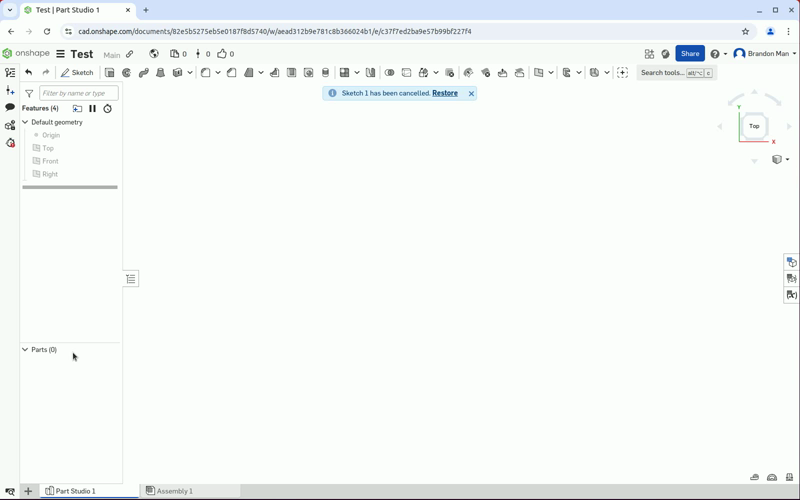
key_down(shift)
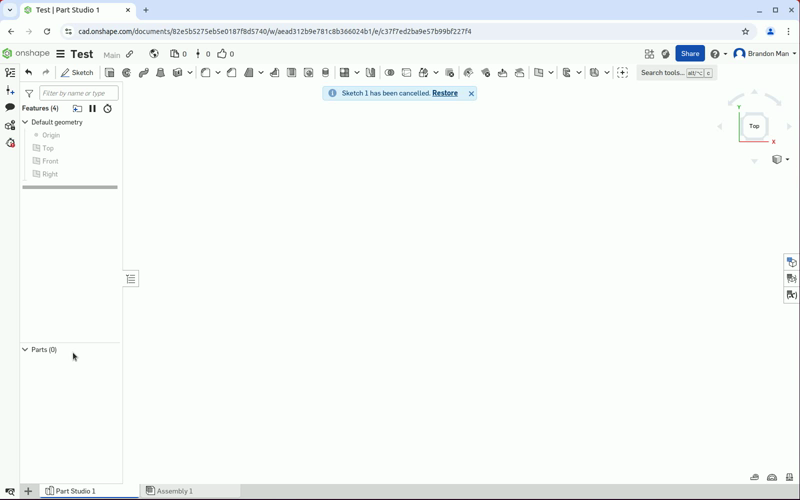
key(up)
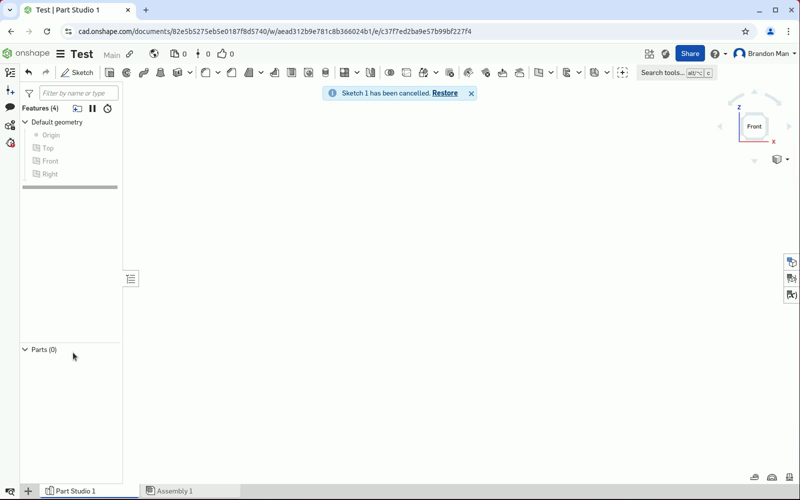
key_up(shift)
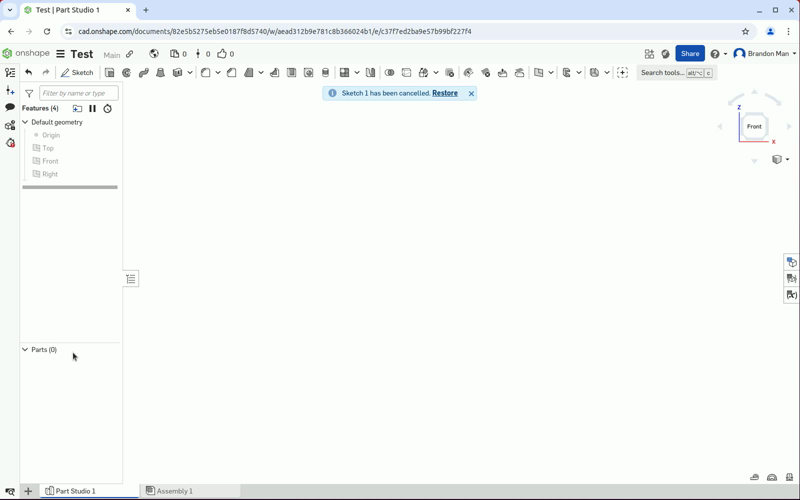
mouse_move(73, 352)
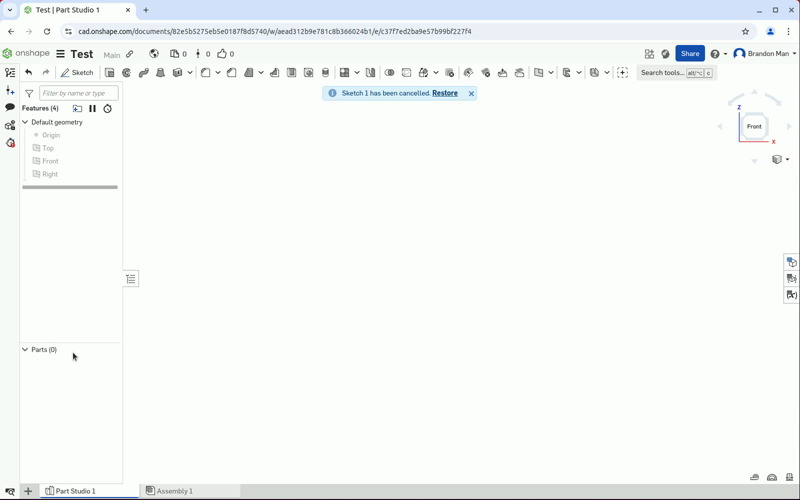
key(shift+y)
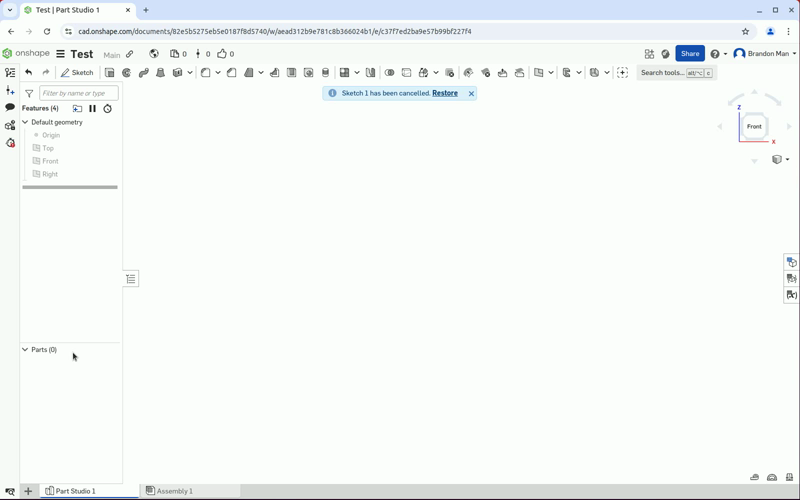
key(shift+s)
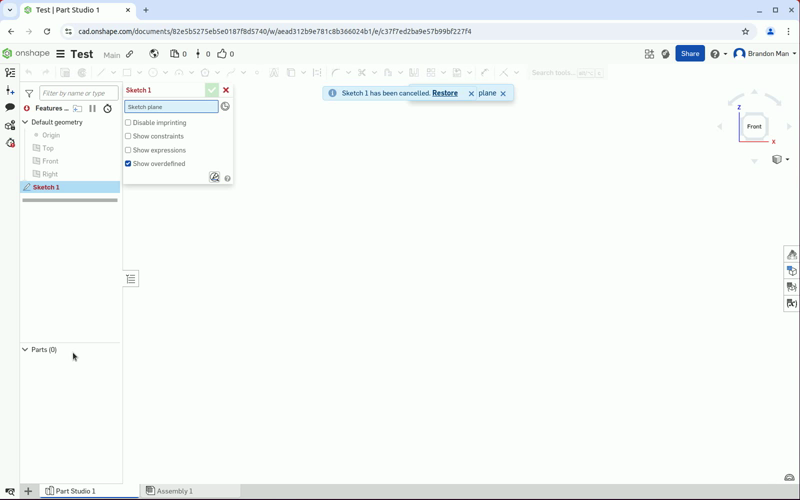
mouse_move(73, 163)
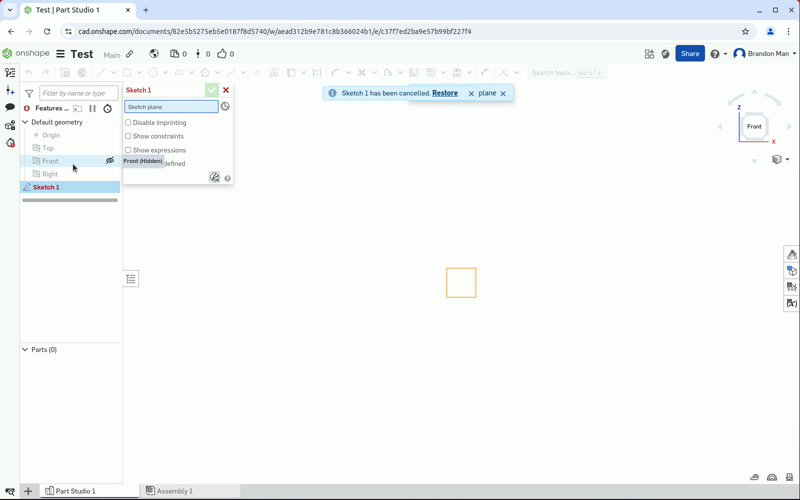
click(73, 163)
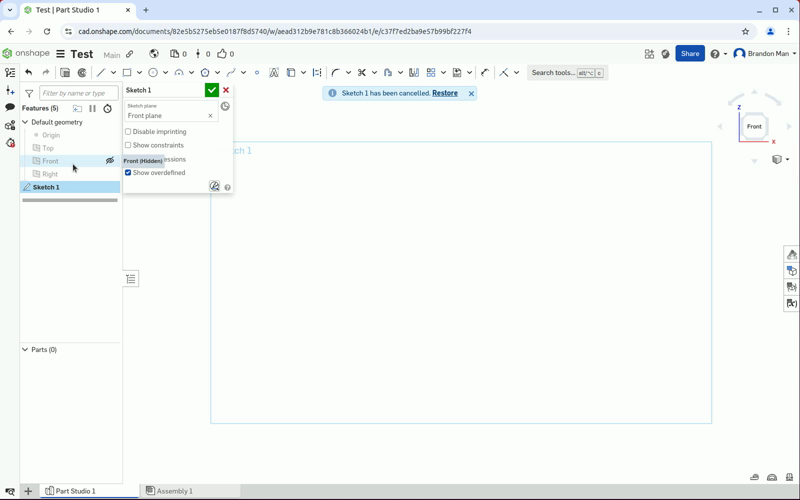
mouse_move(73, 352)
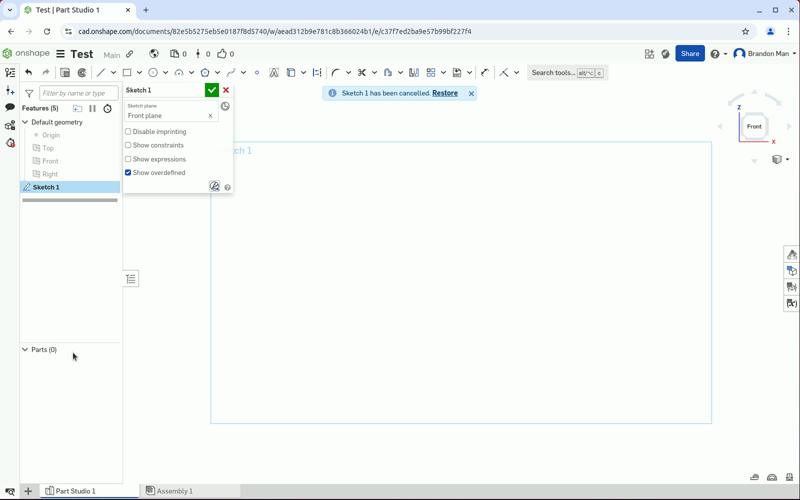
key(y)
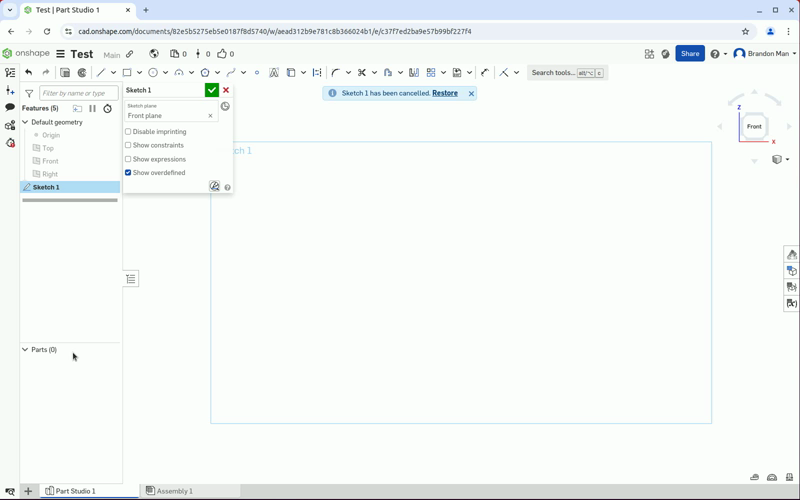
key(c)
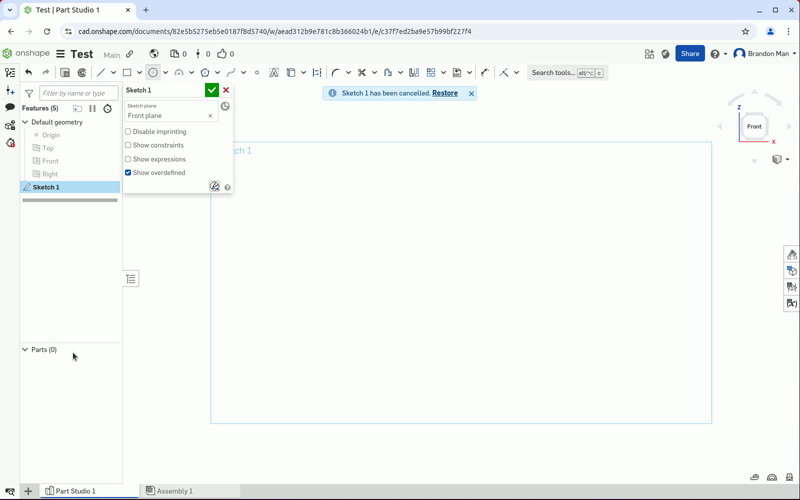
key_down(shift)
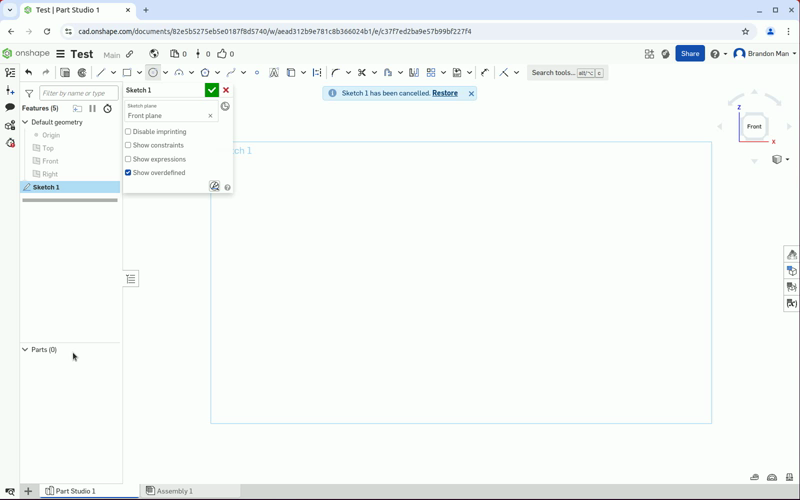
mouse_move(461, 282)
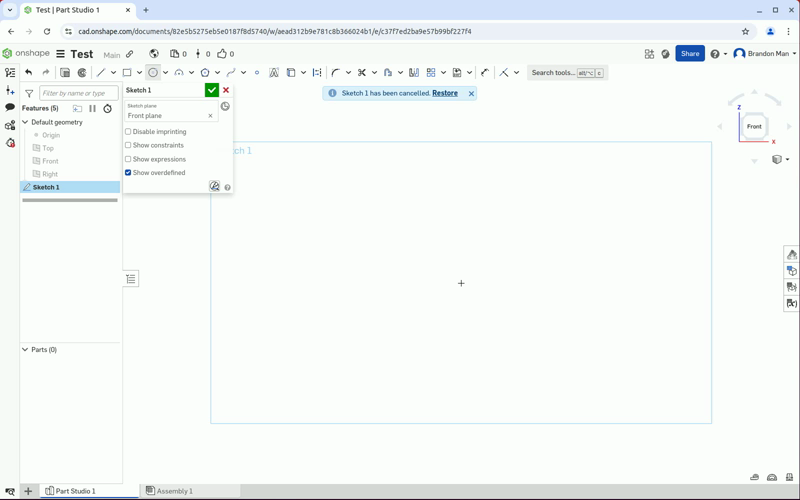
click(461, 282)
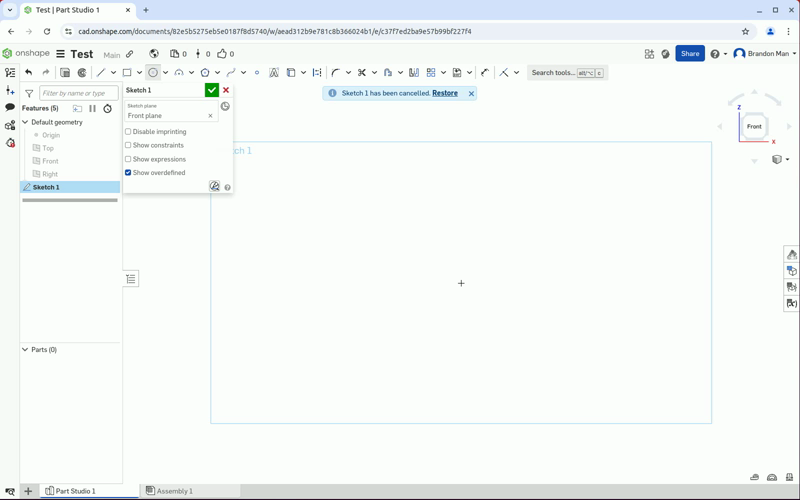
key_up(shift)
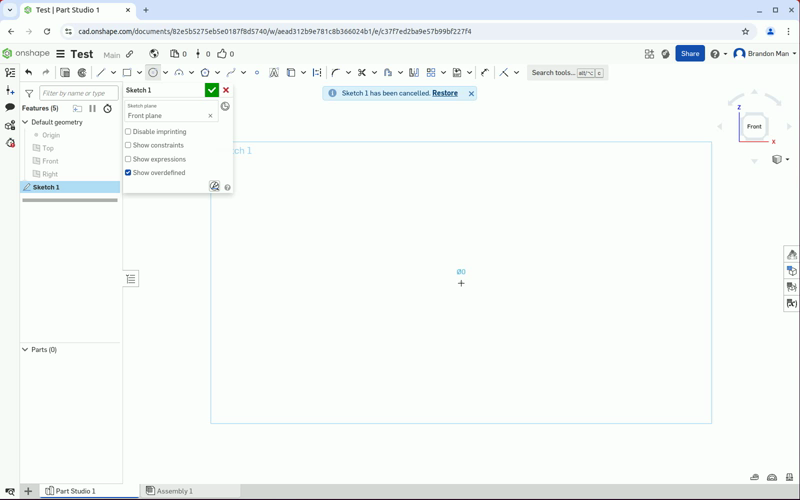
mouse_move(532, 282)
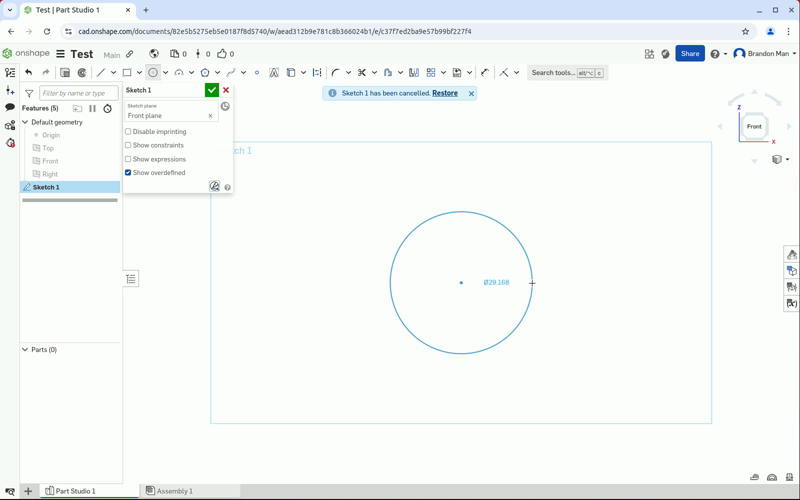
click(532, 282)
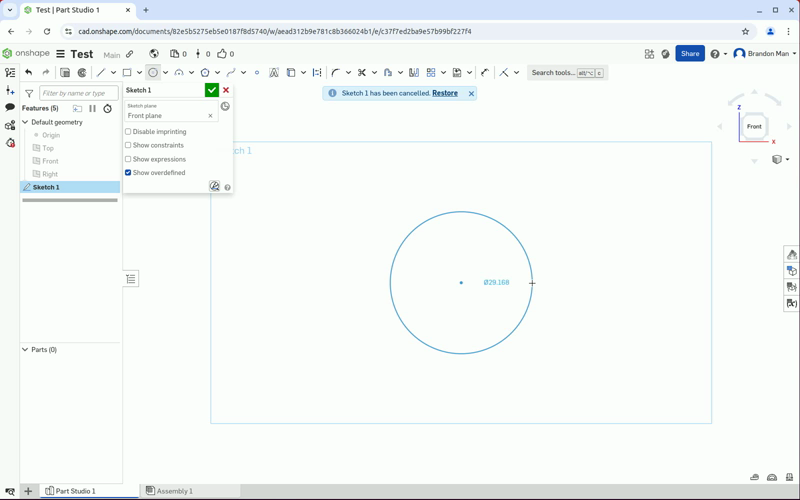
key(esc)
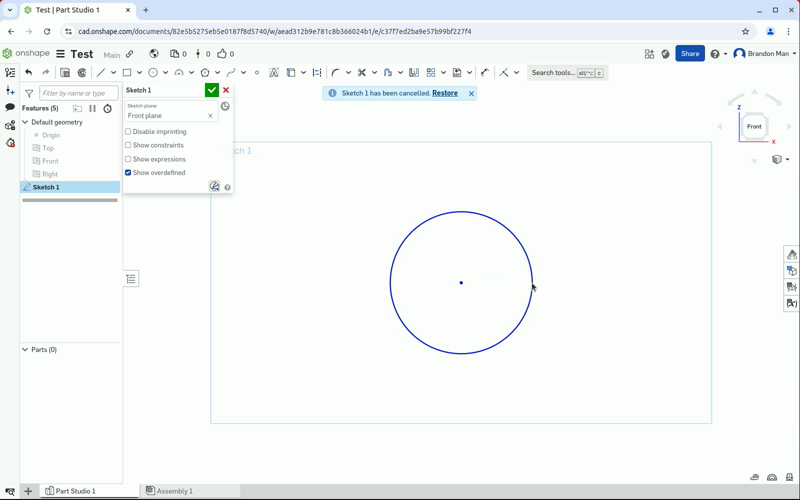
mouse_move(430, 241)
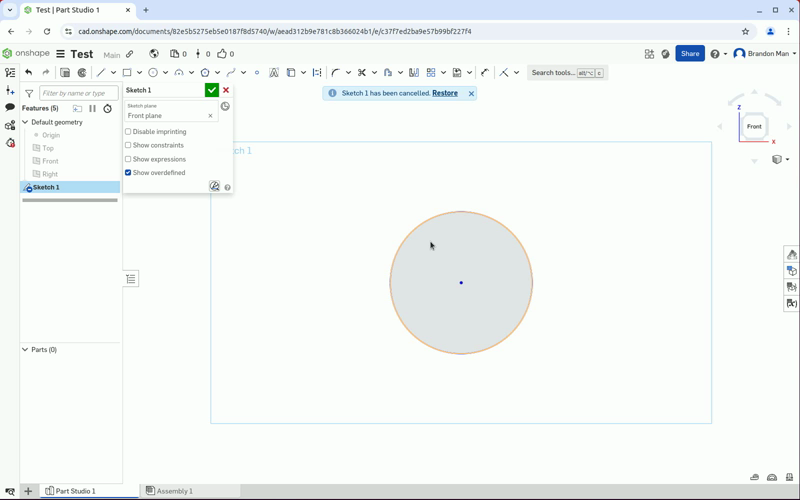
click(430, 241)
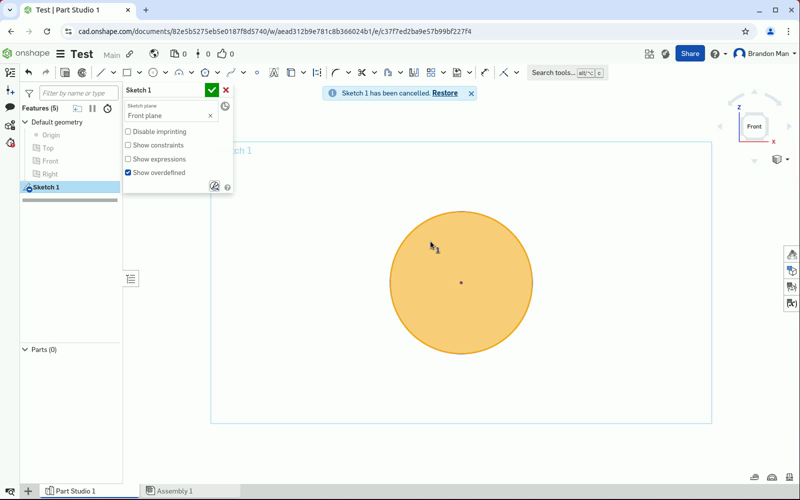
mouse_move(73, 352)
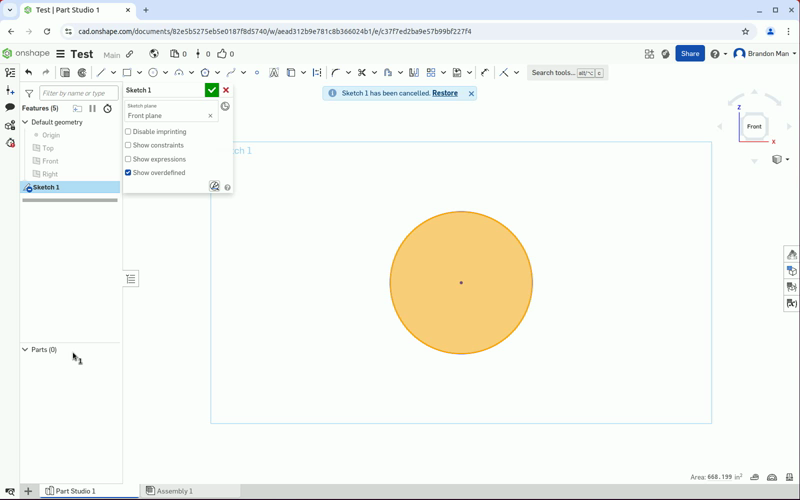
key(shift+y)
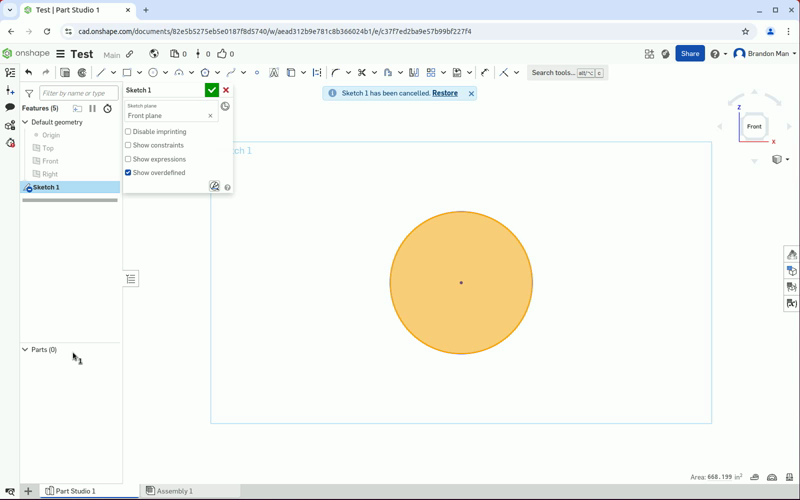
key(shift+e)
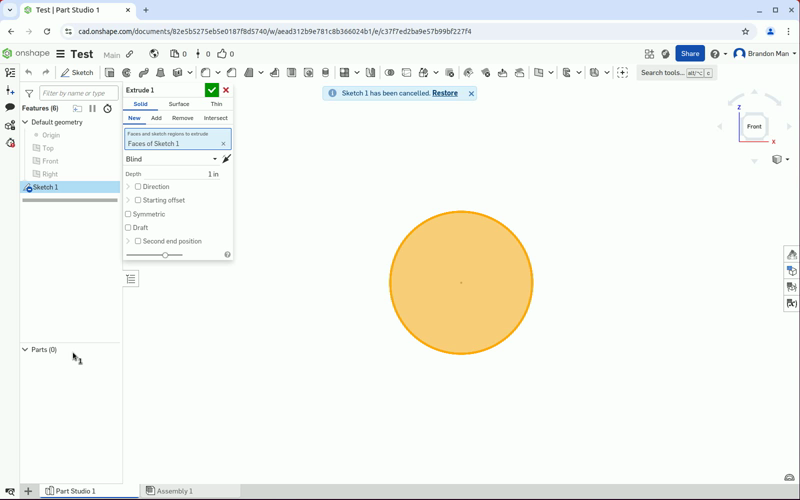
mouse_move(143, 106)
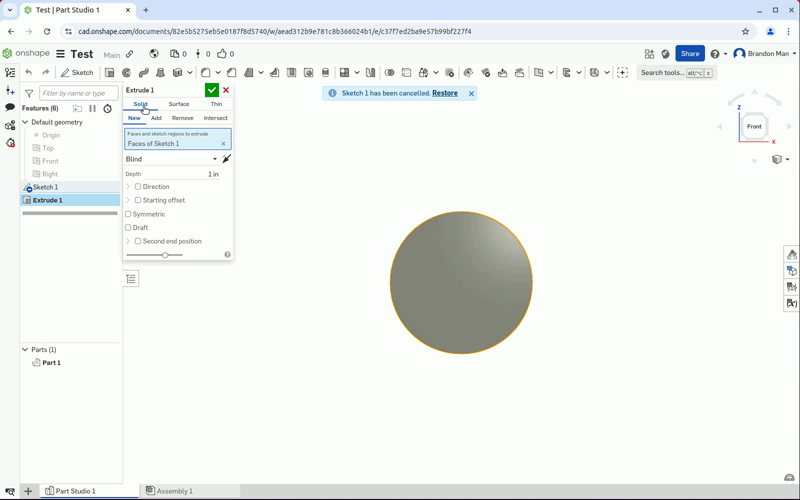
click(143, 106)
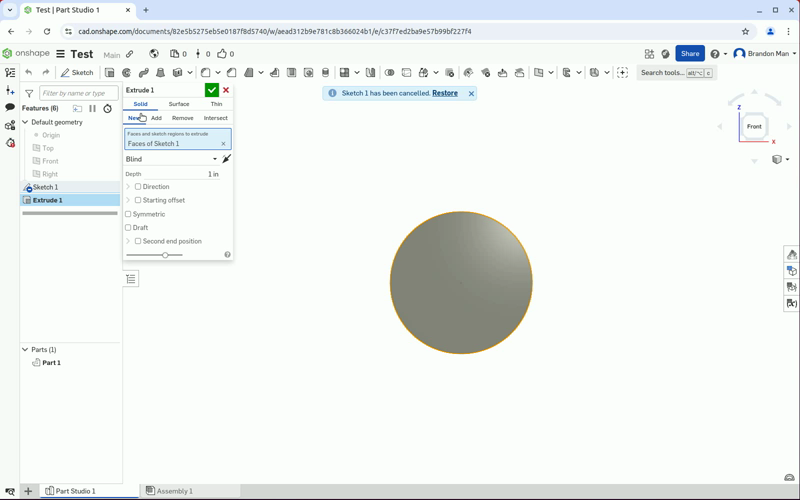
mouse_move(137, 120)
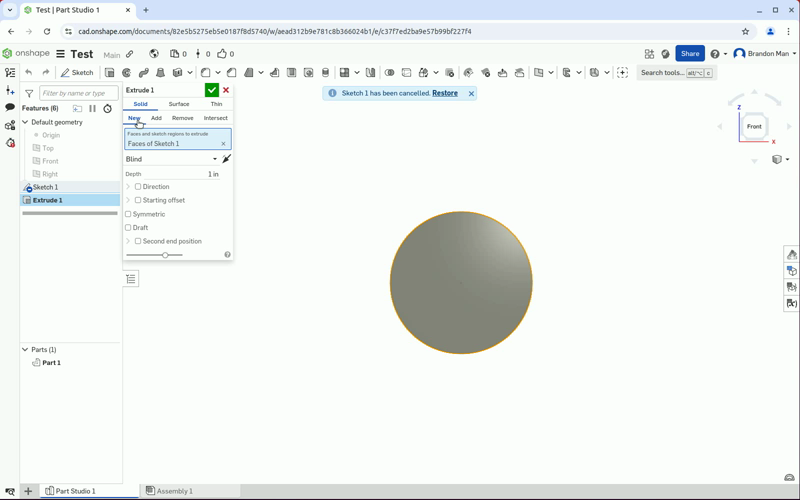
click(137, 120)
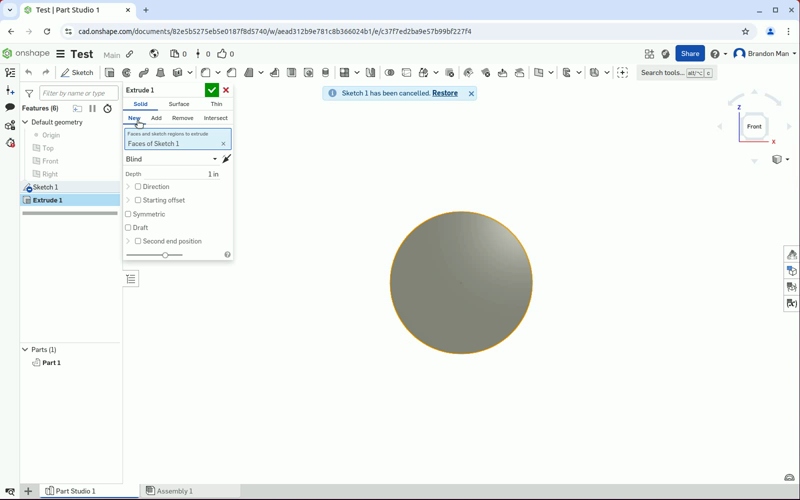
key(tab, 4)
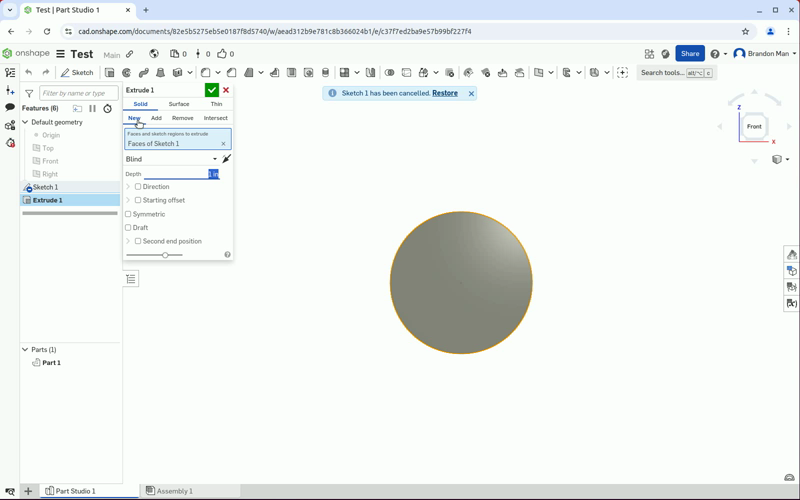
text(5.777)
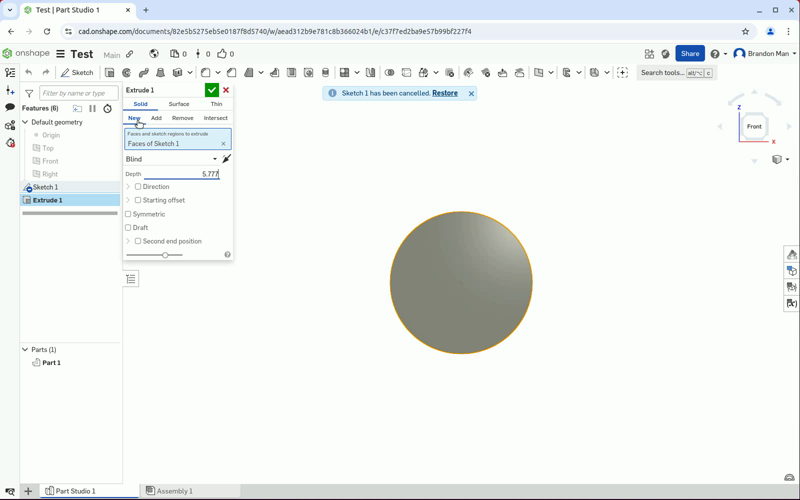
key(enter)
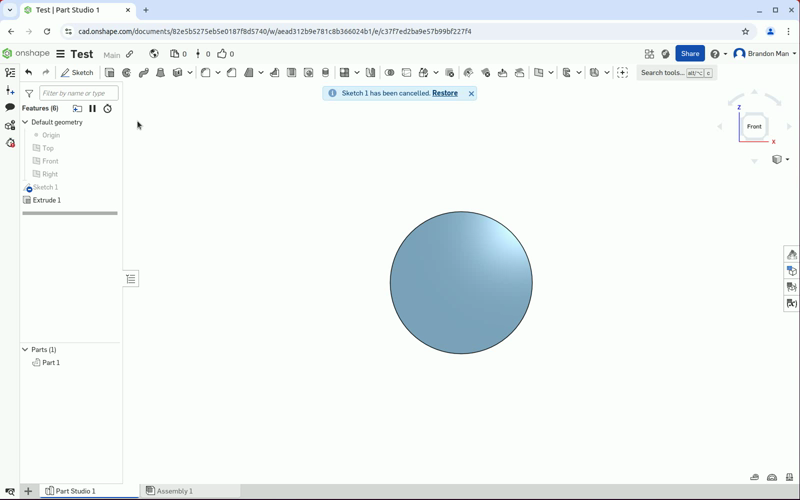
key(shift+h)
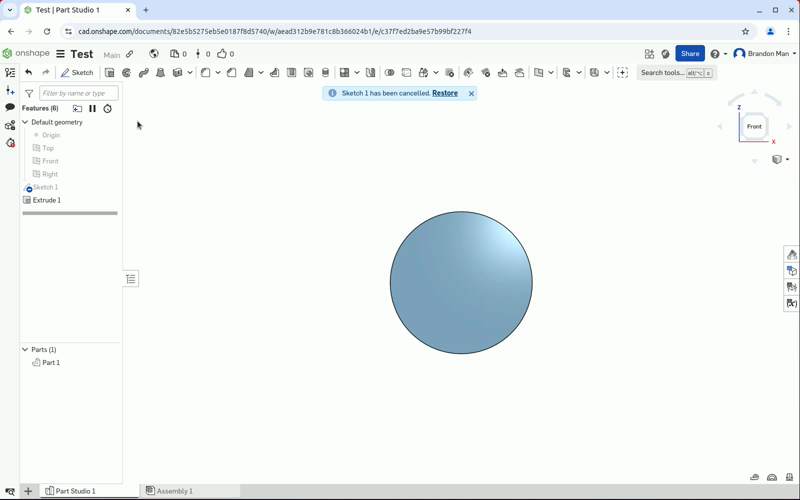
key(shift+h)
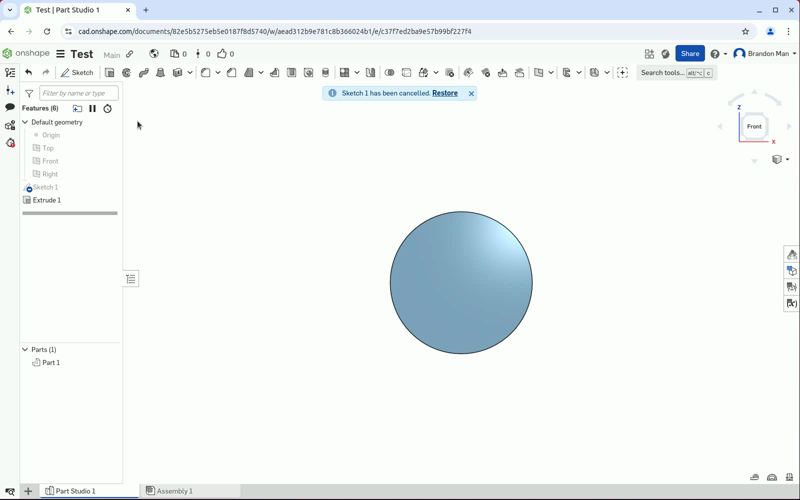
mouse_move(73, 189)
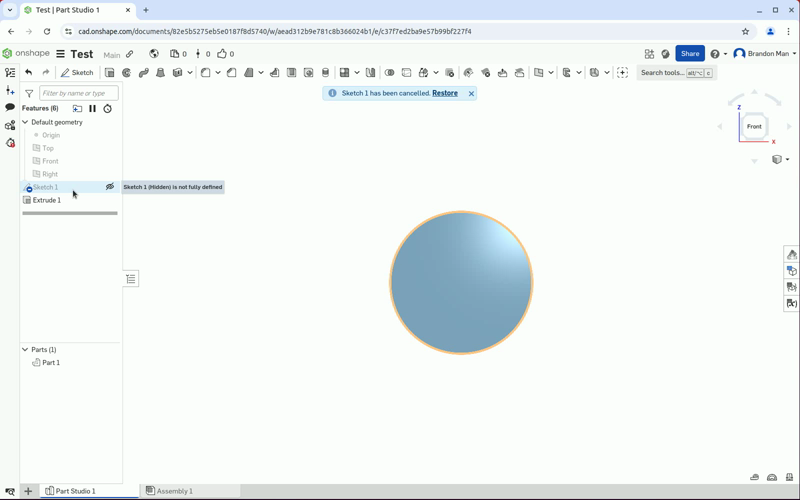
click(73, 189)
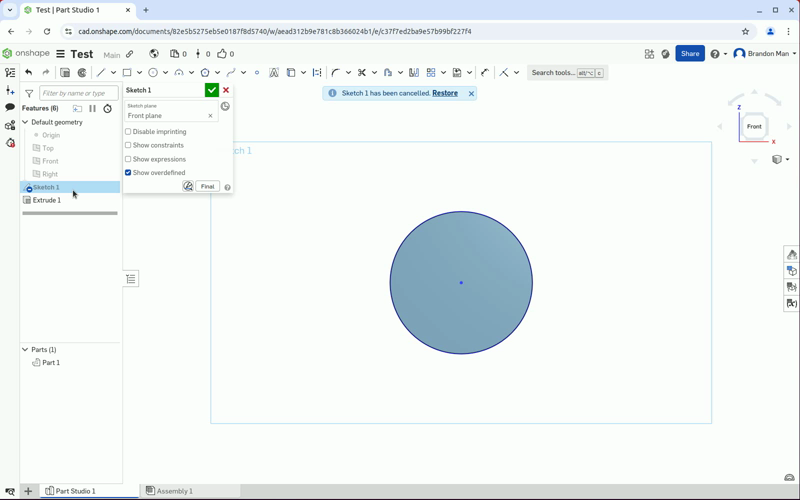
mouse_move(229, 92)
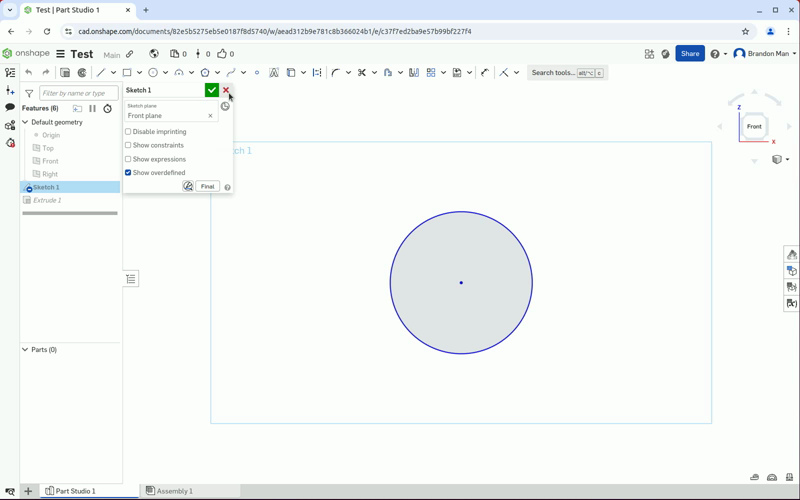
click(229, 92)
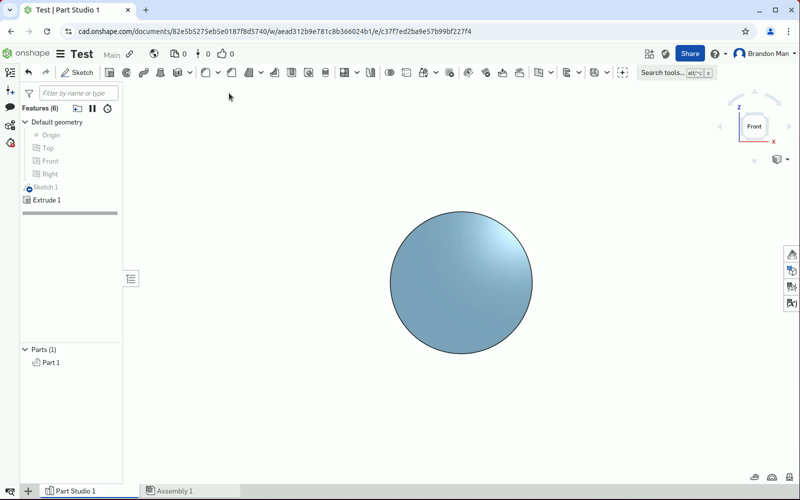
mouse_move(541, 75)
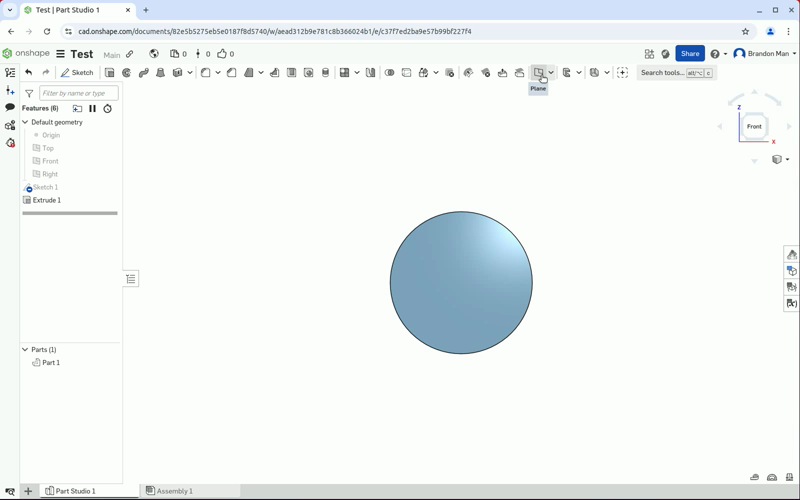
click(541, 75)
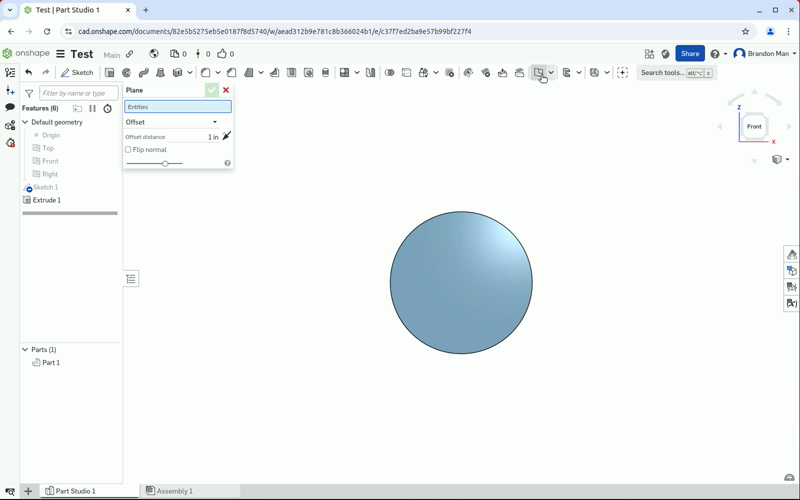
mouse_move(73, 163)
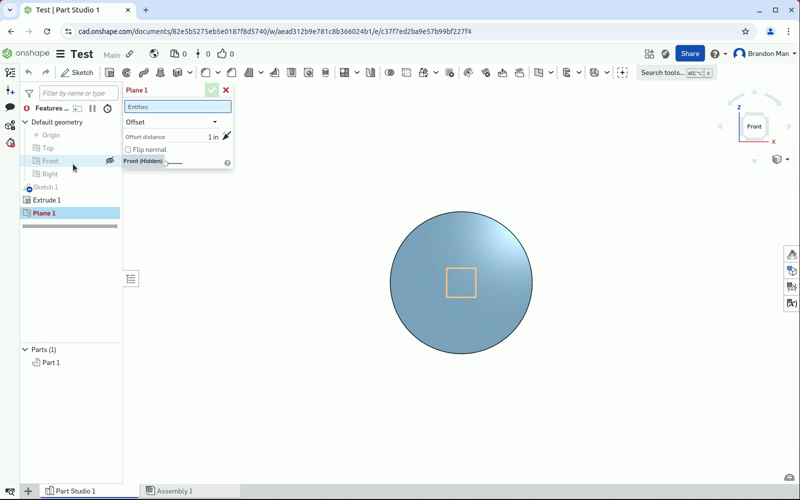
click(73, 163)
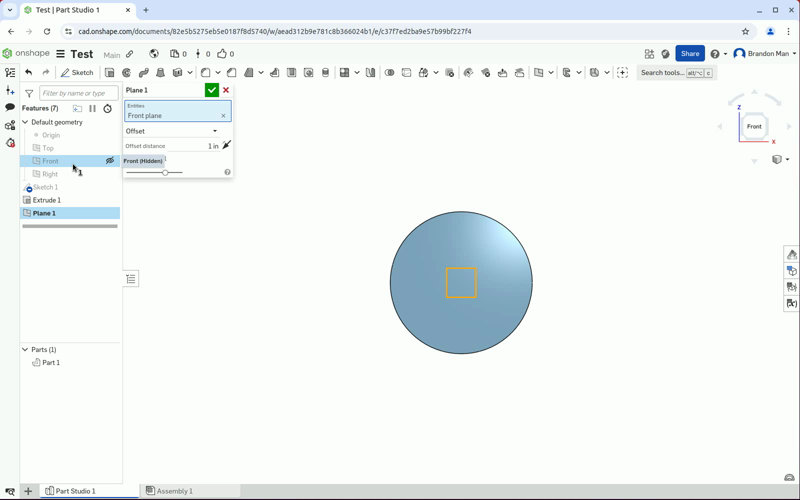
key(tab, 2)
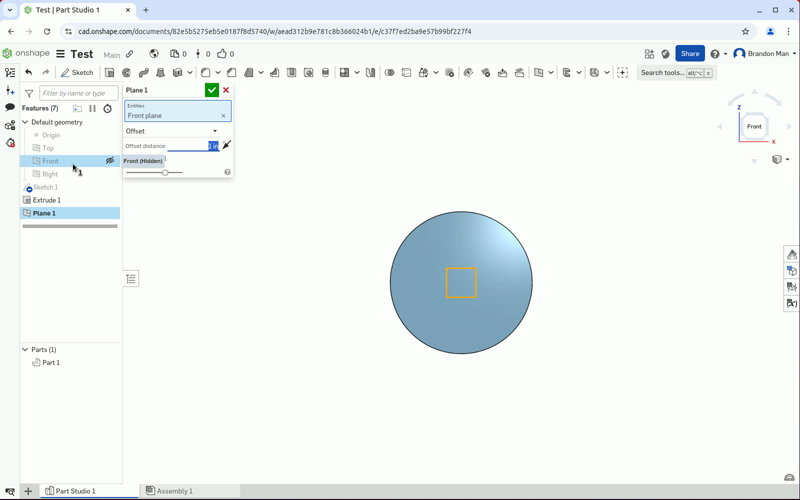
text(5.792)
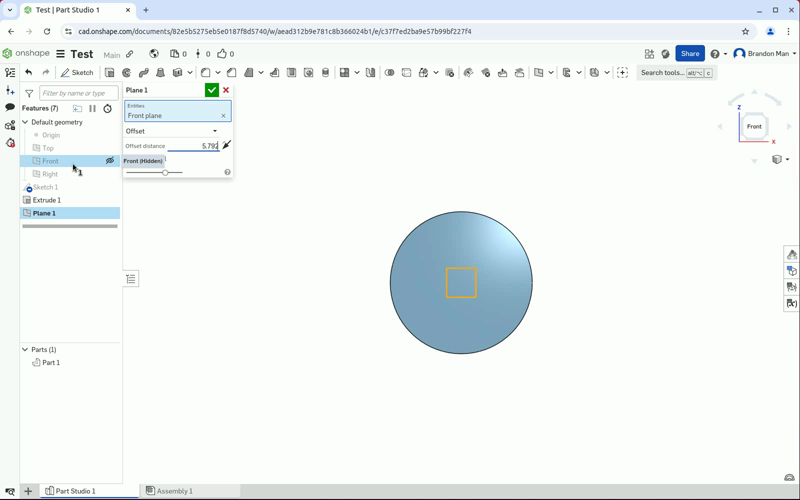
key(enter, 2)
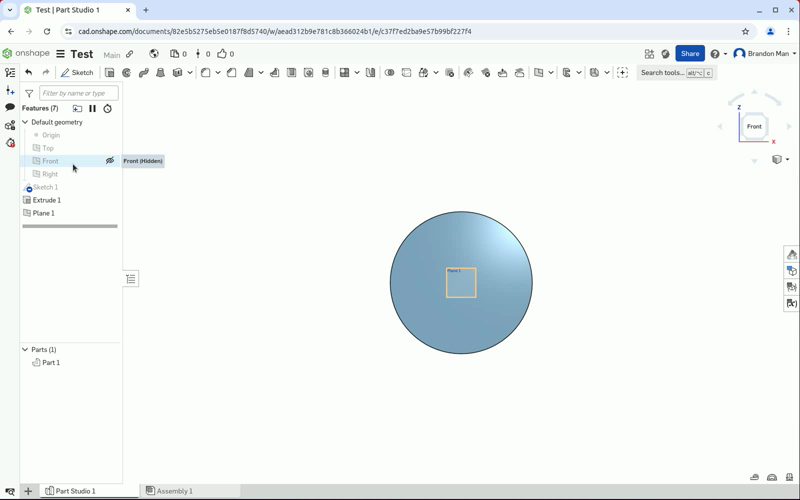
key(shift+s)
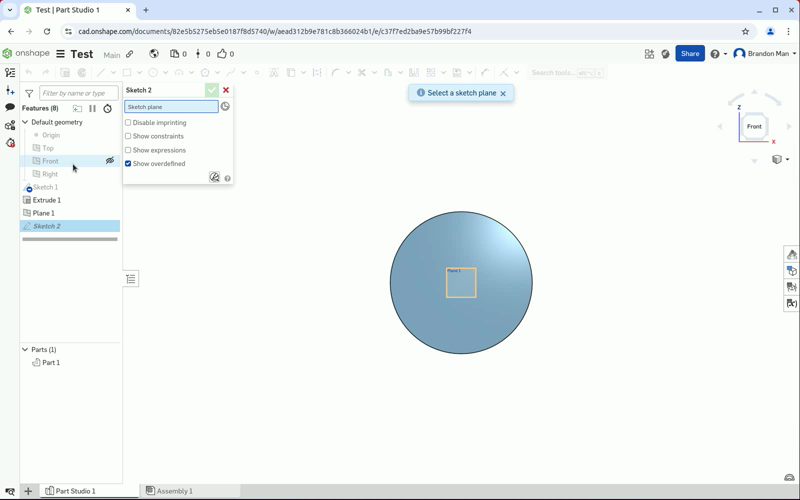
mouse_move(73, 215)
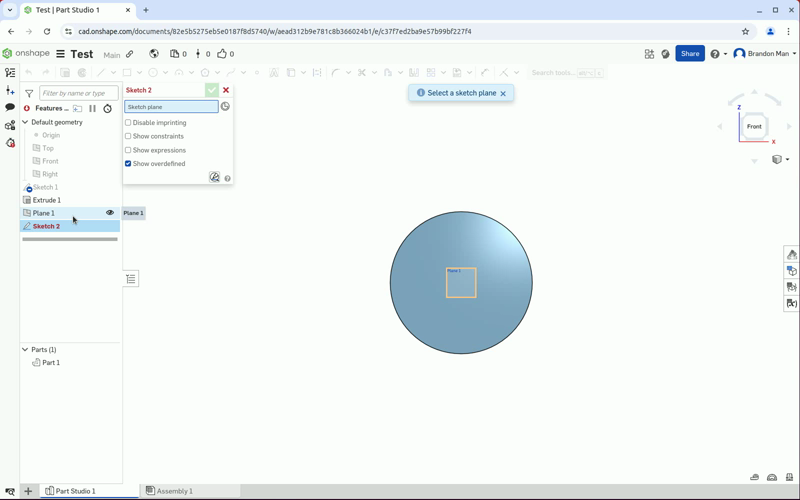
click(73, 215)
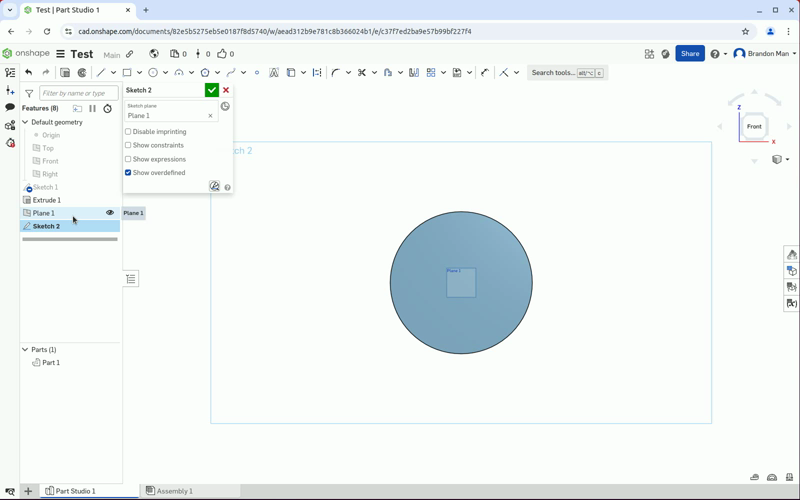
mouse_move(73, 352)
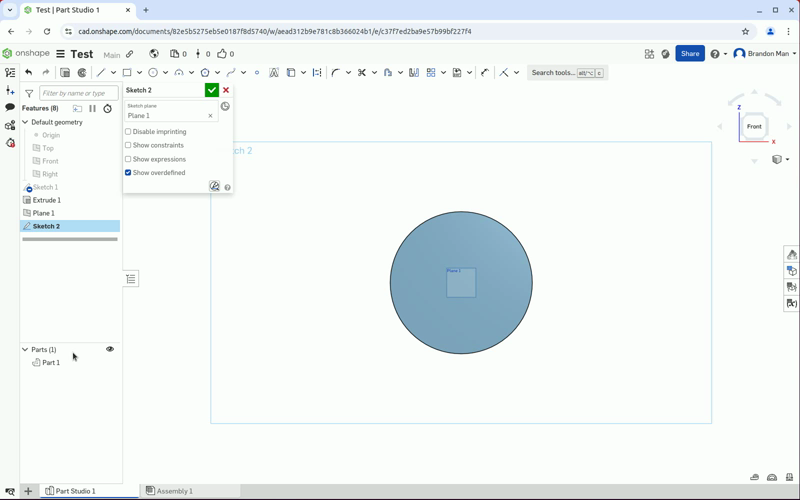
key(y)
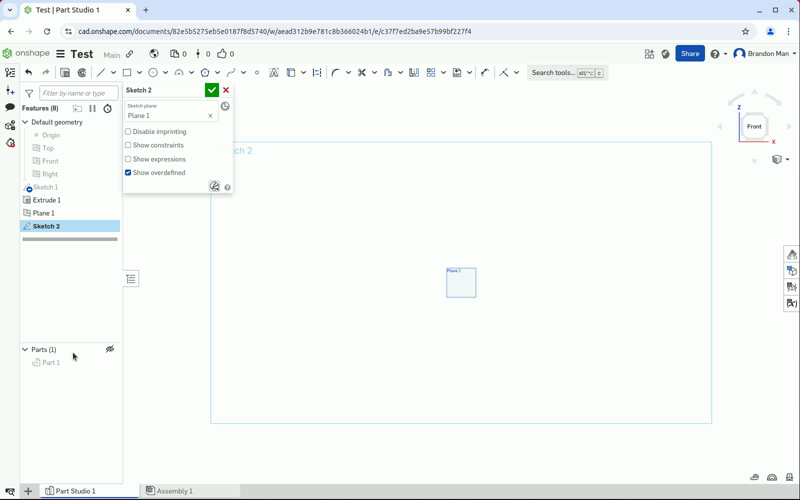
key(c)
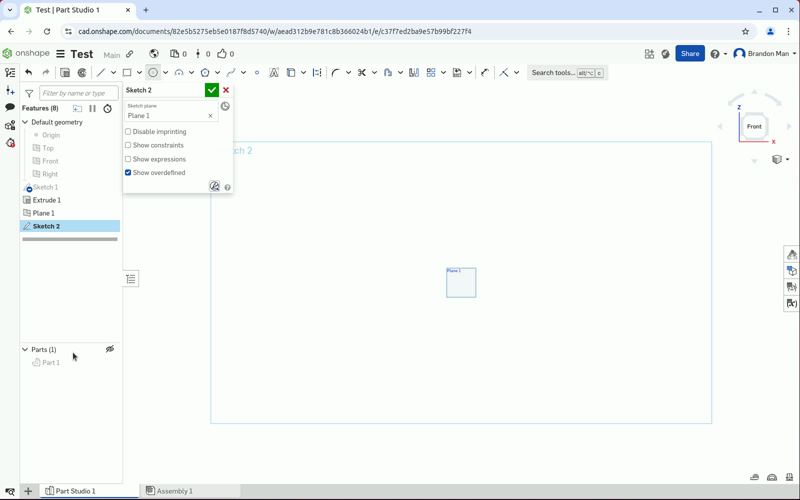
key_down(shift)
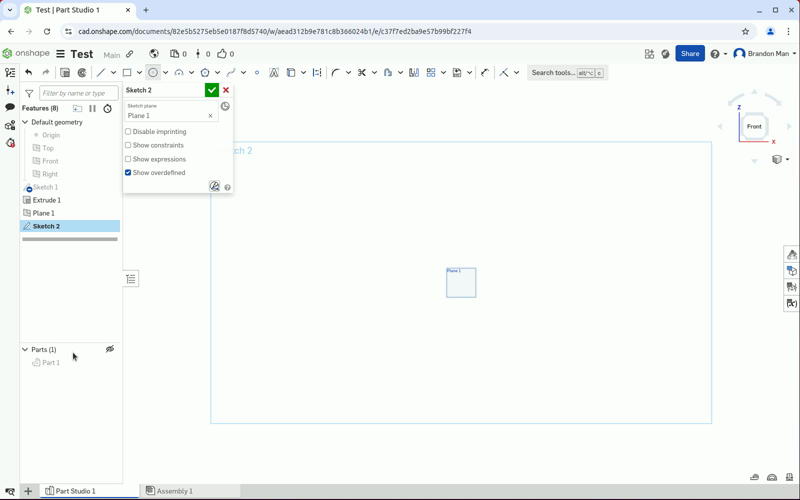
mouse_move(461, 282)
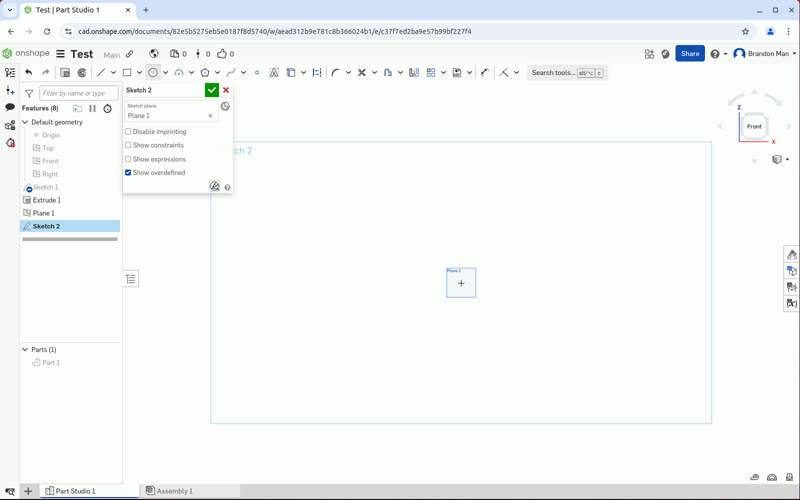
click(461, 282)
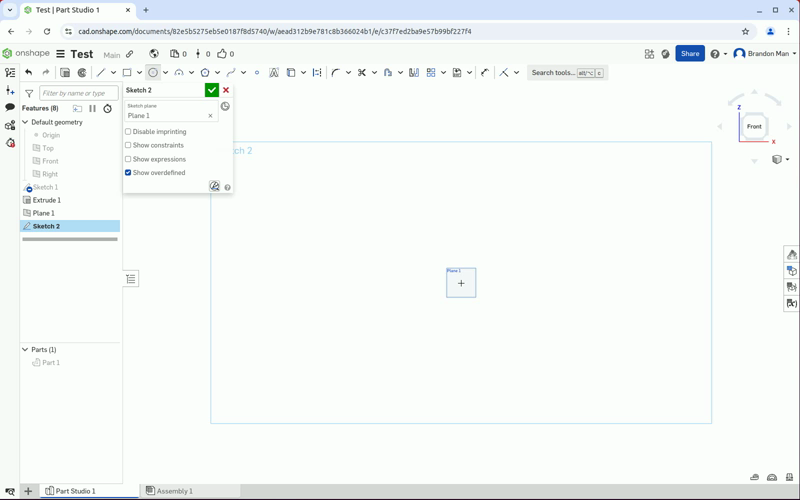
key_up(shift)
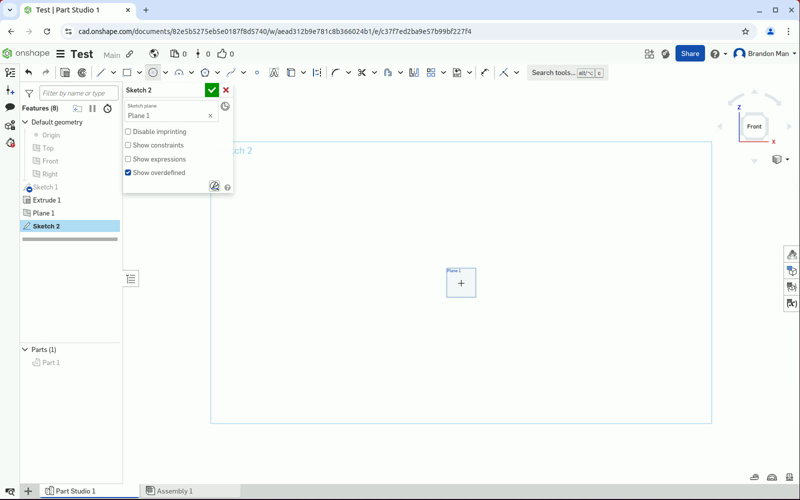
mouse_move(521, 282)
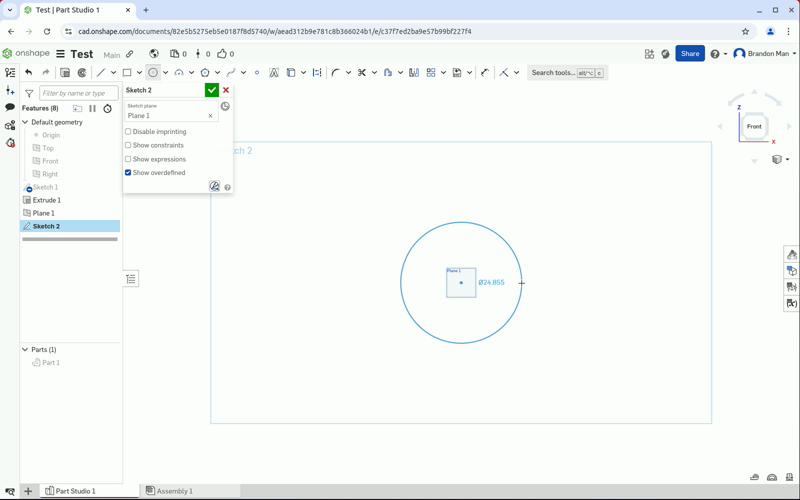
click(521, 282)
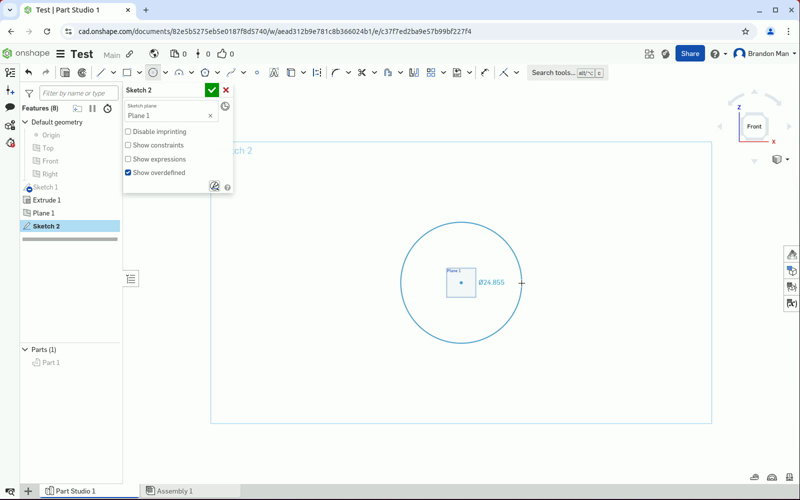
key(esc)
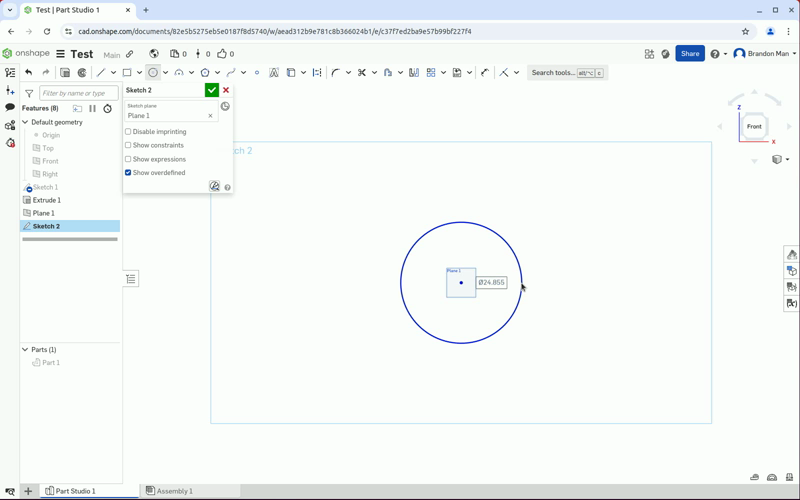
mouse_move(473, 241)
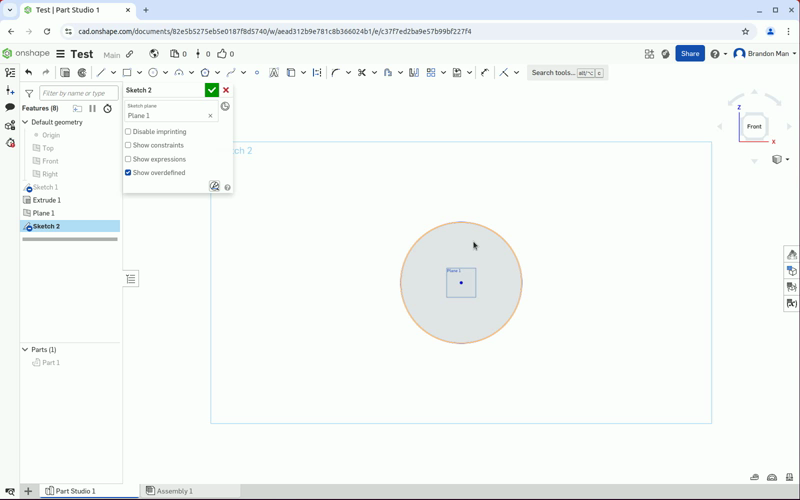
click(473, 241)
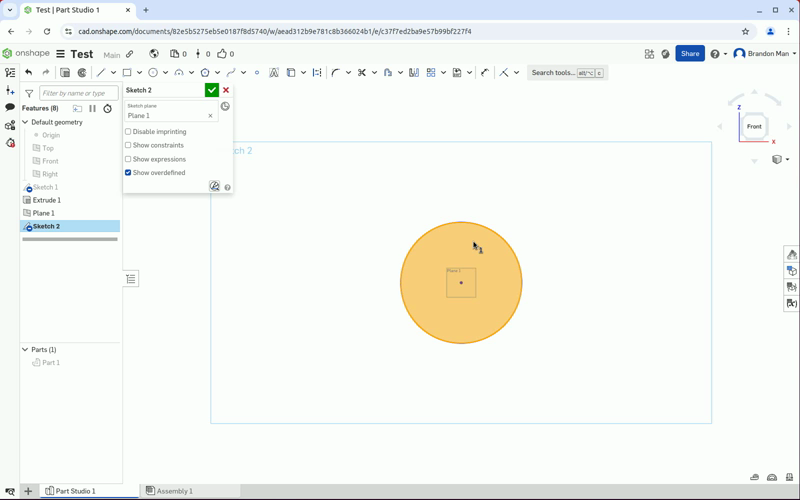
mouse_move(73, 352)
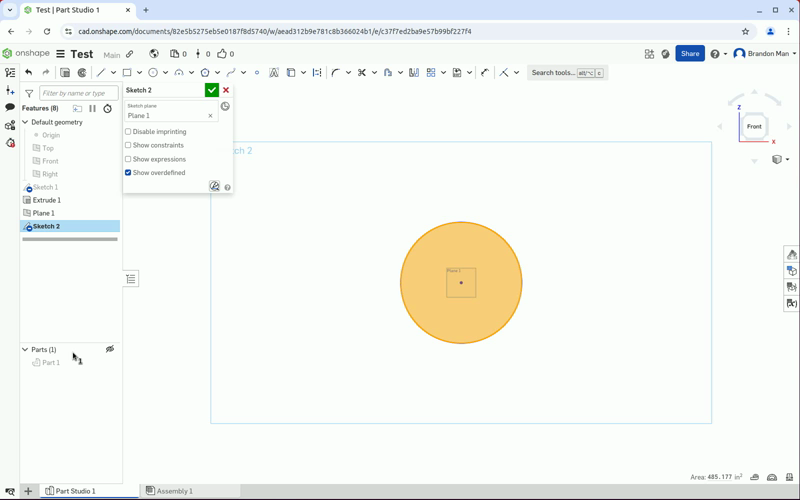
key(shift+y)
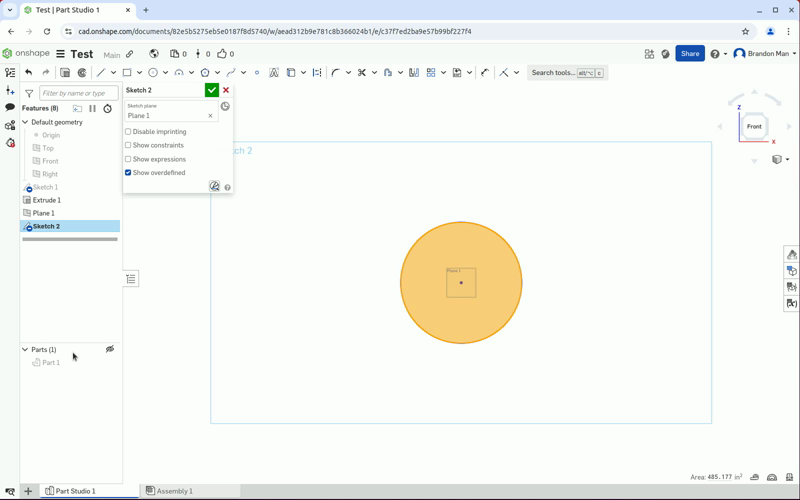
key(shift+e)
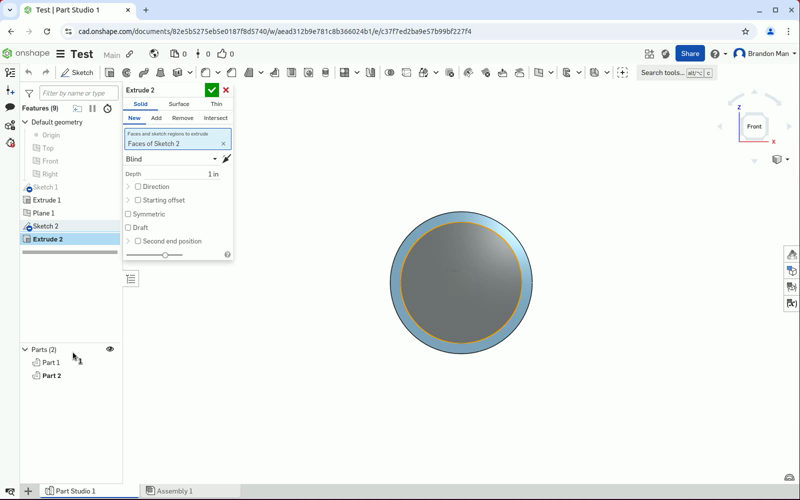
mouse_move(143, 106)
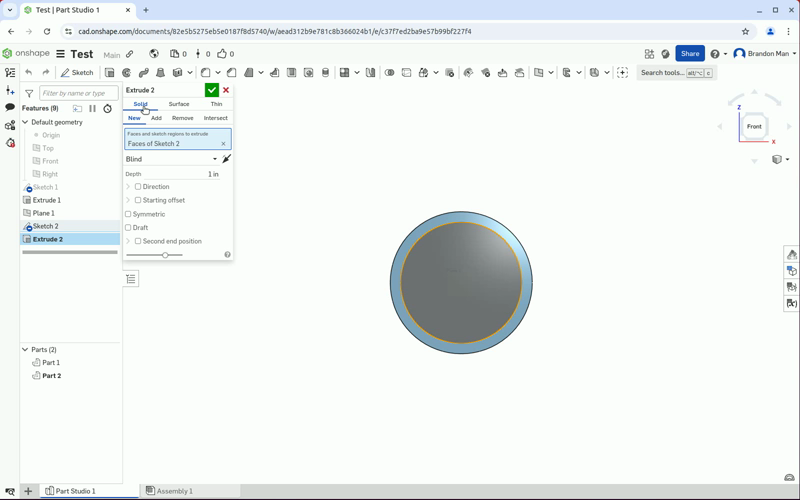
click(143, 106)
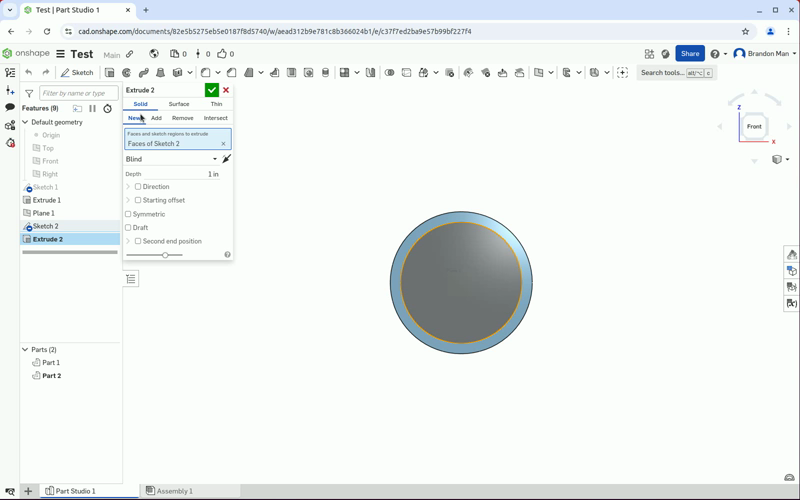
mouse_move(137, 120)
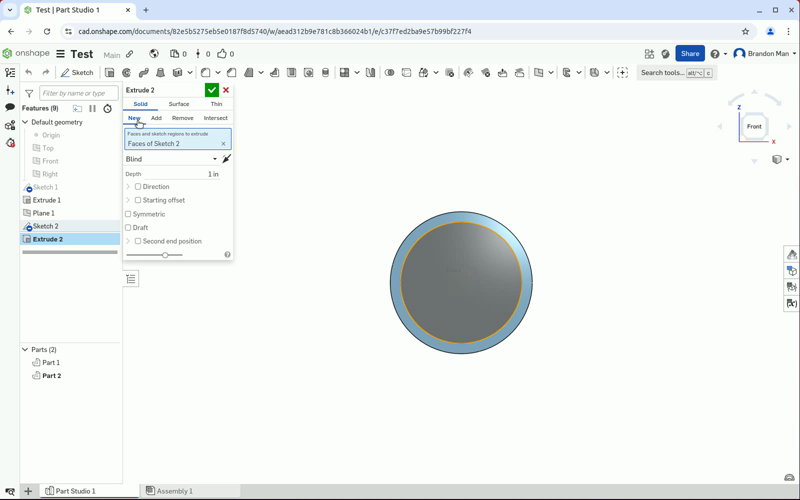
click(137, 120)
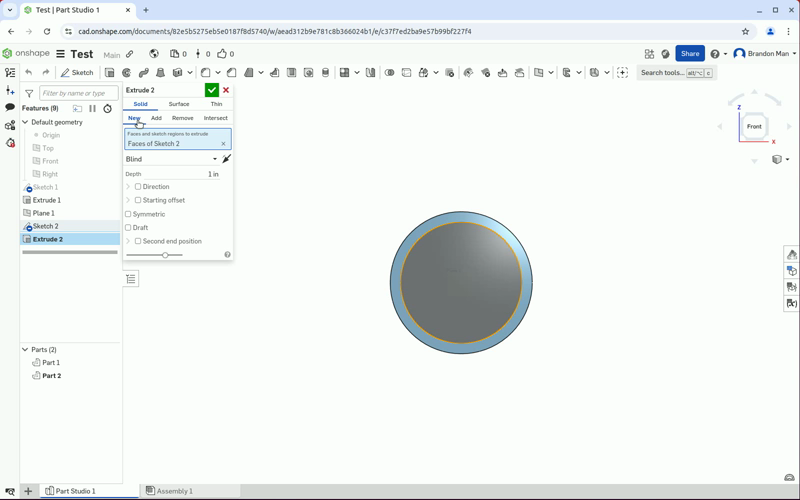
key(tab, 4)
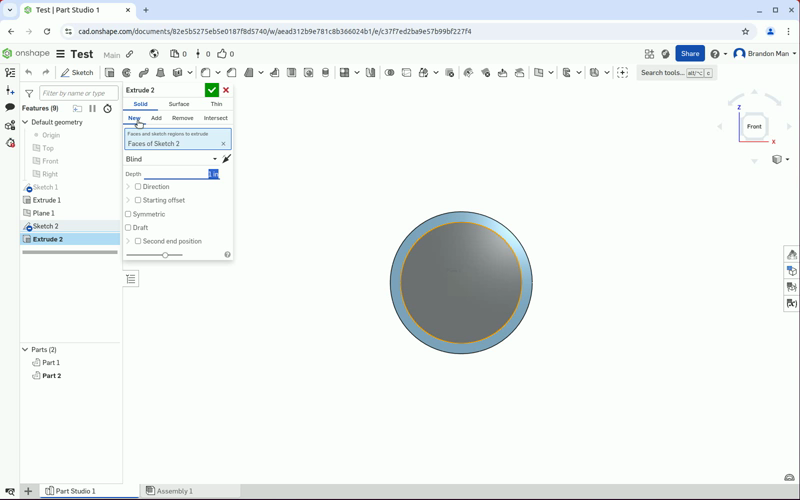
text(17.331)
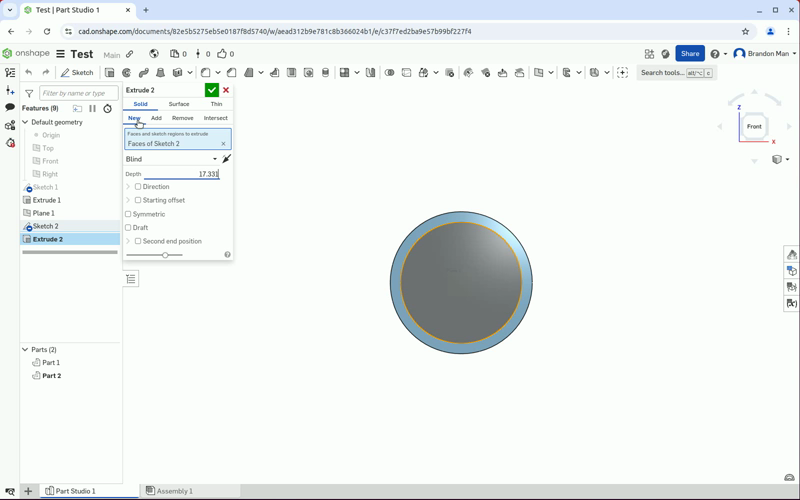
key(enter)
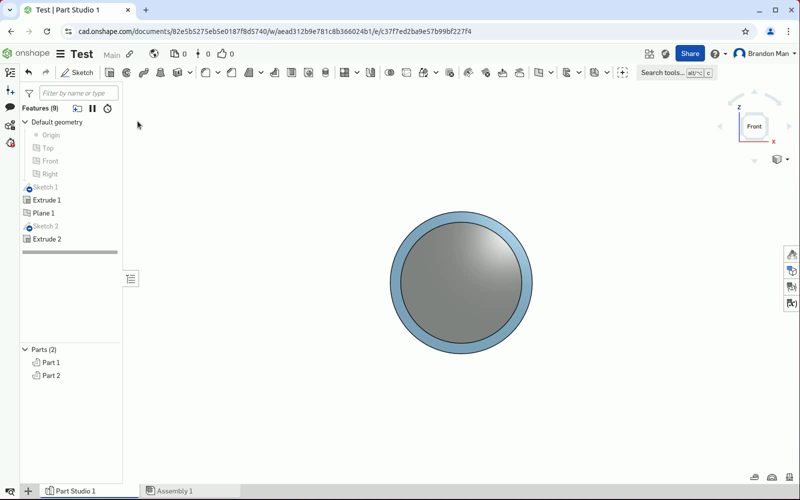
key(shift+h)
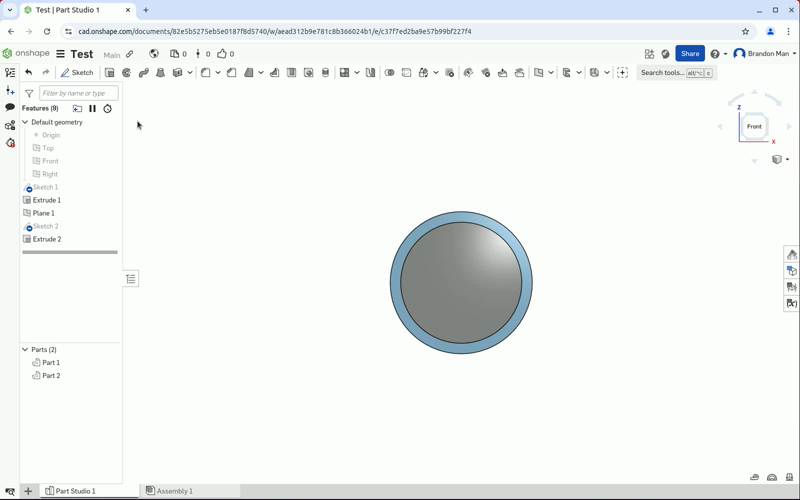
key(shift+h)
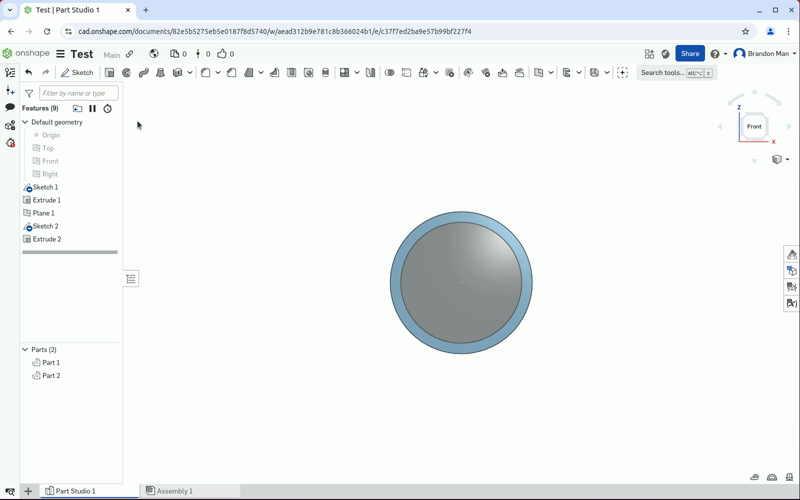
key(shift+7)
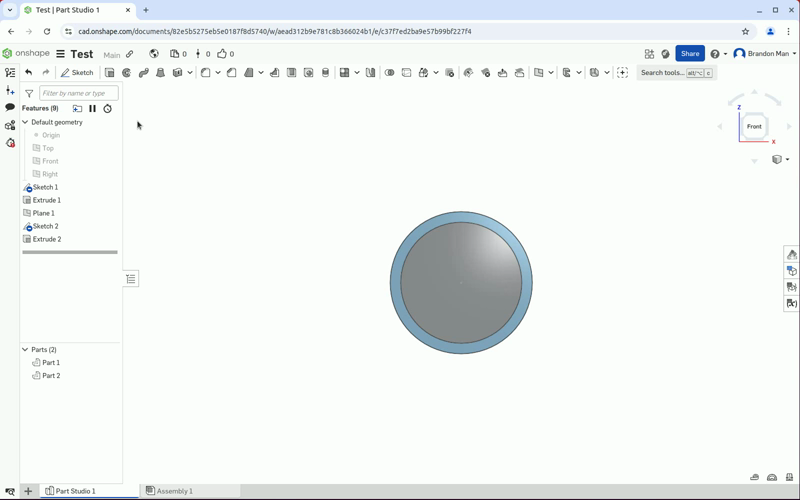
key(left, 2)
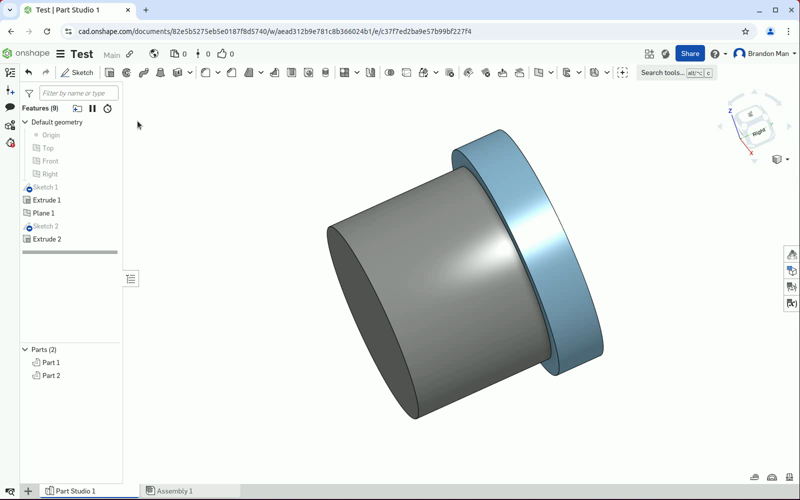
key(down, 2)
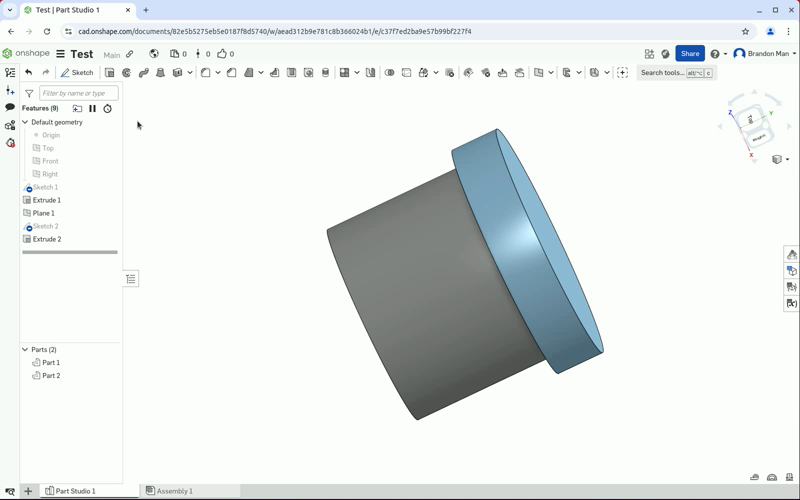
key(up, 2)
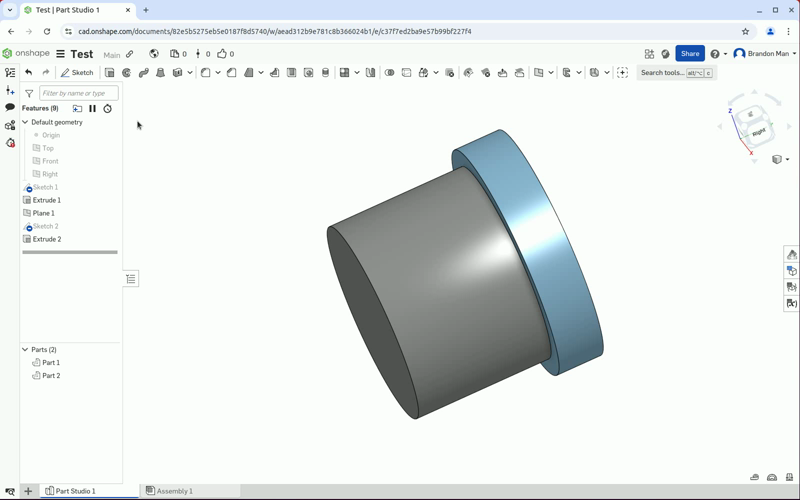
key(right, 2)
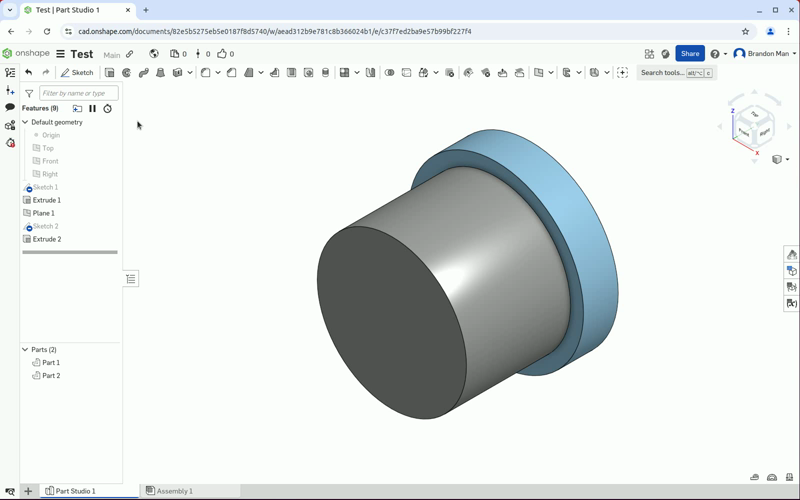
mouse_move(73, 189)
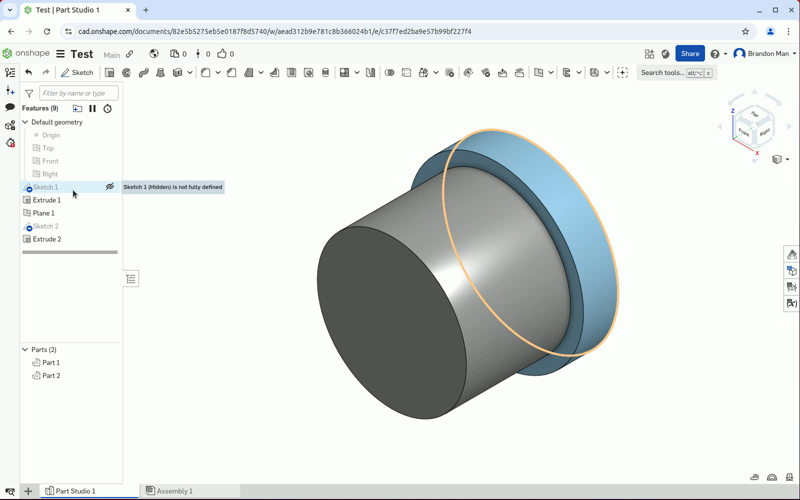
click(73, 189)